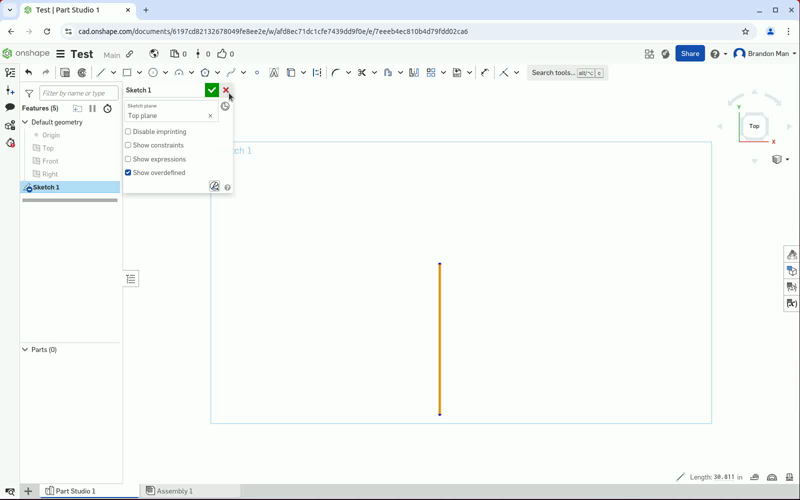
key(shift+h)
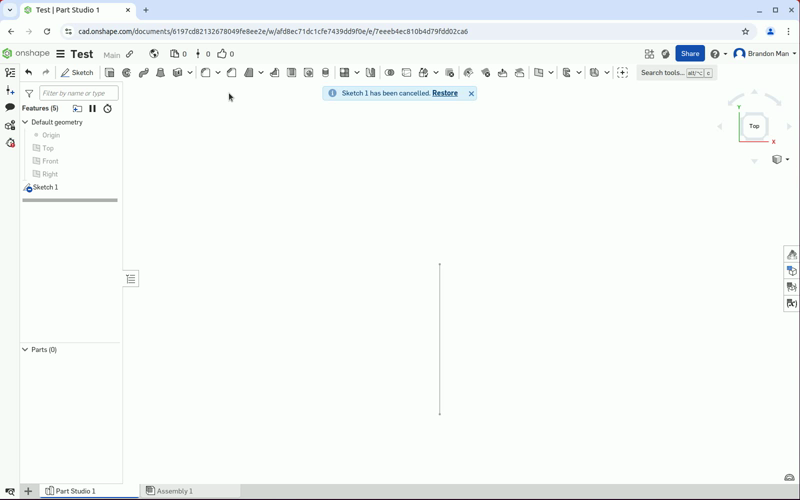
mouse_move(73, 352)
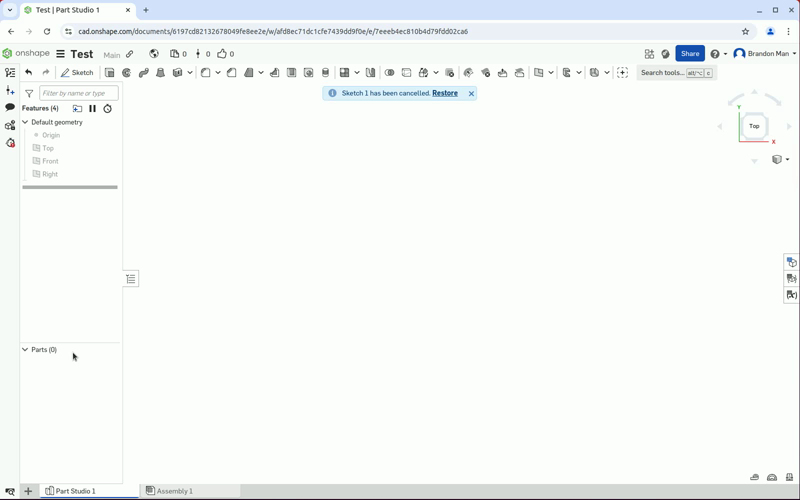
key(y)
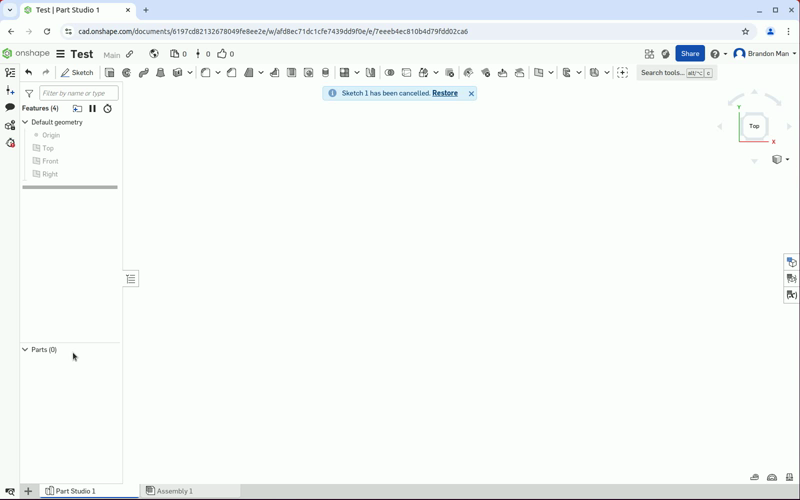
key(shift+p)
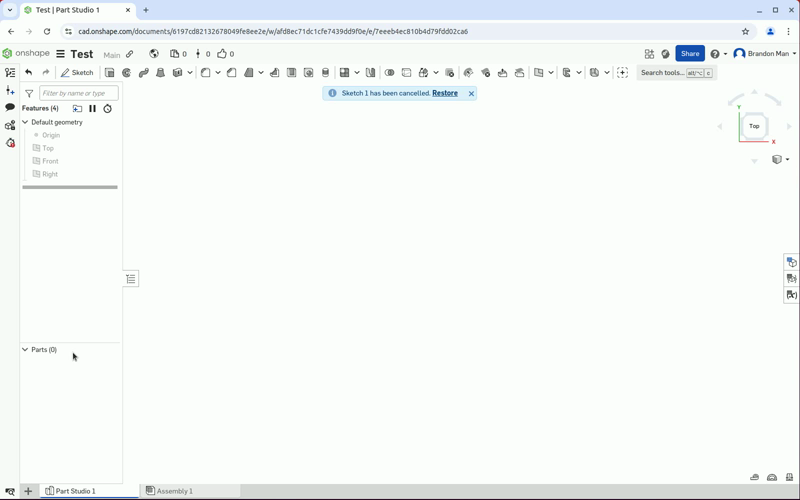
key(space)
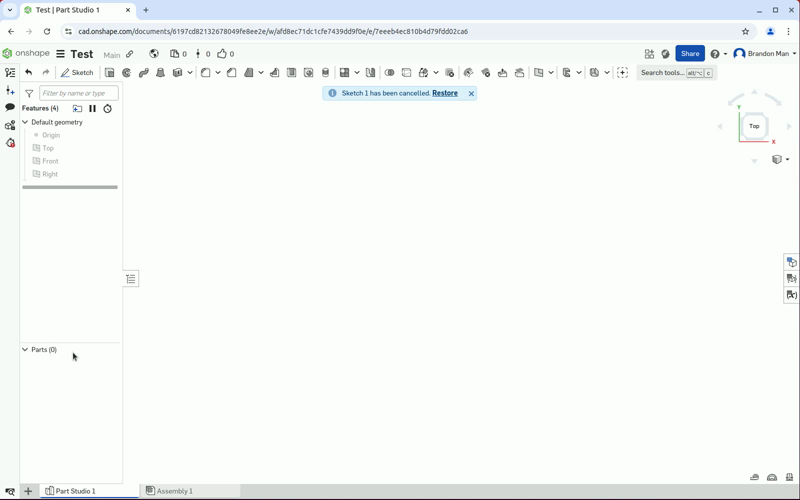
key_down(shift)
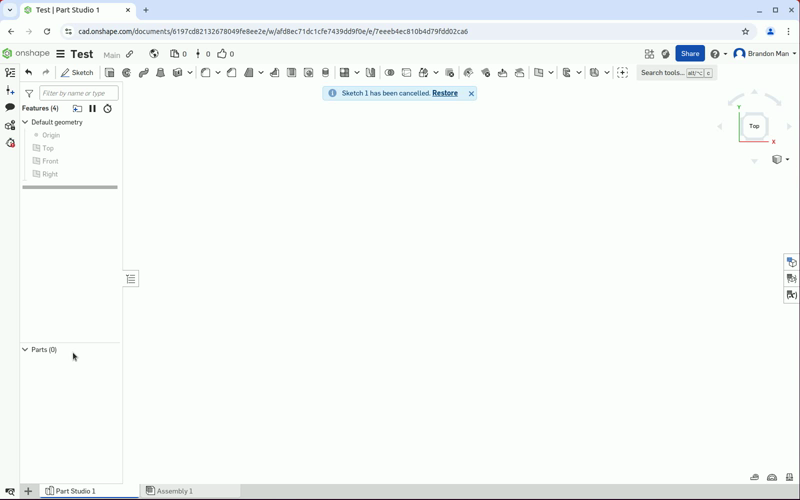
key(up)
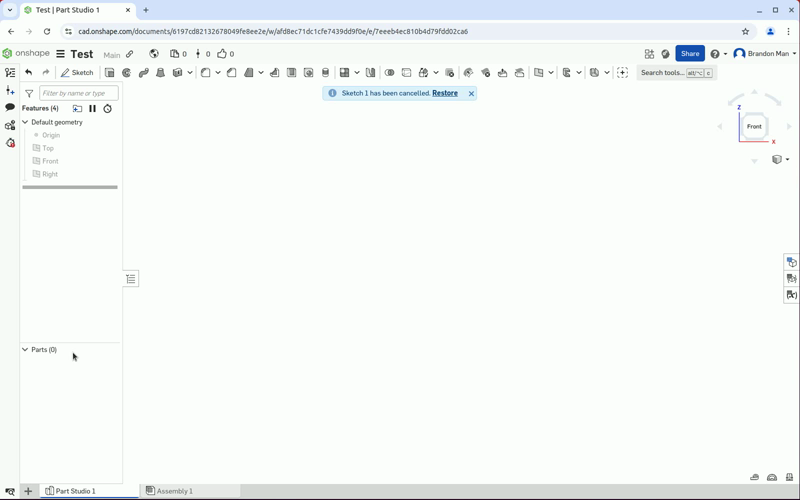
key_up(shift)
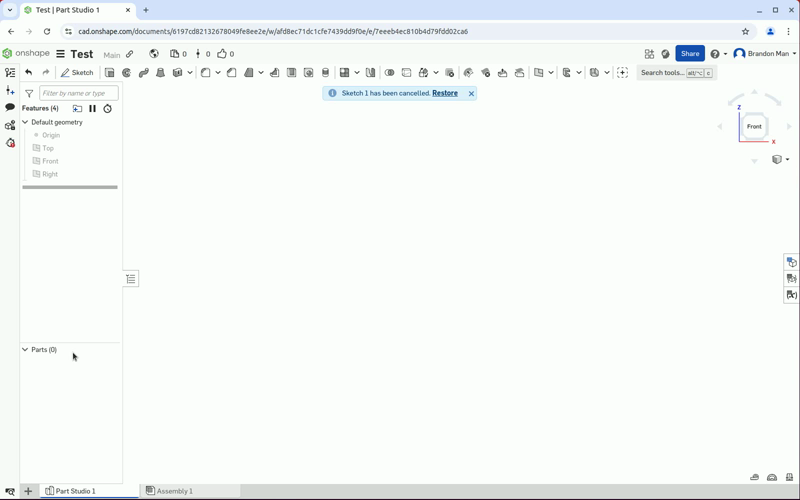
mouse_move(73, 352)
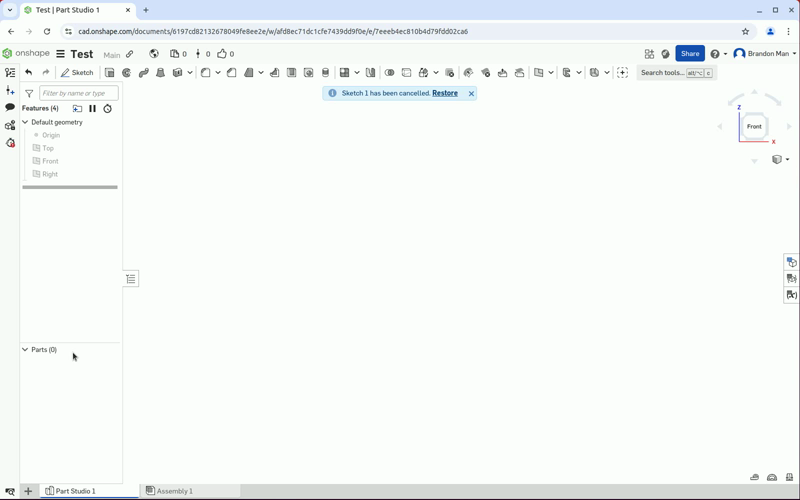
key(shift+y)
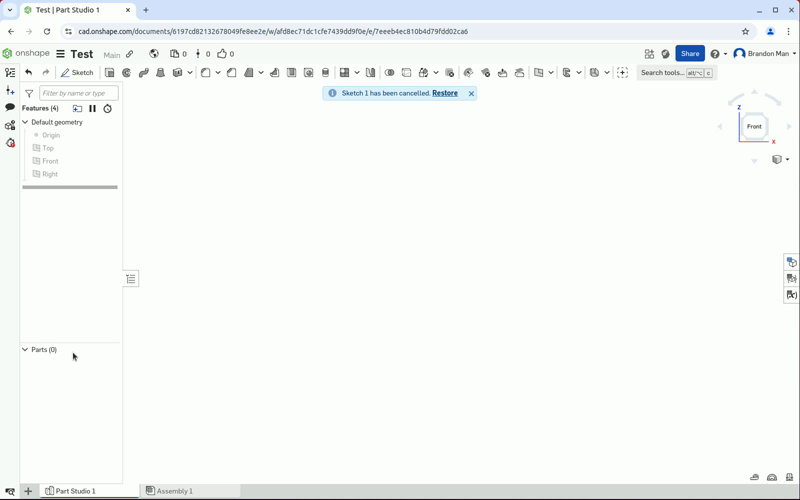
key(shift+s)
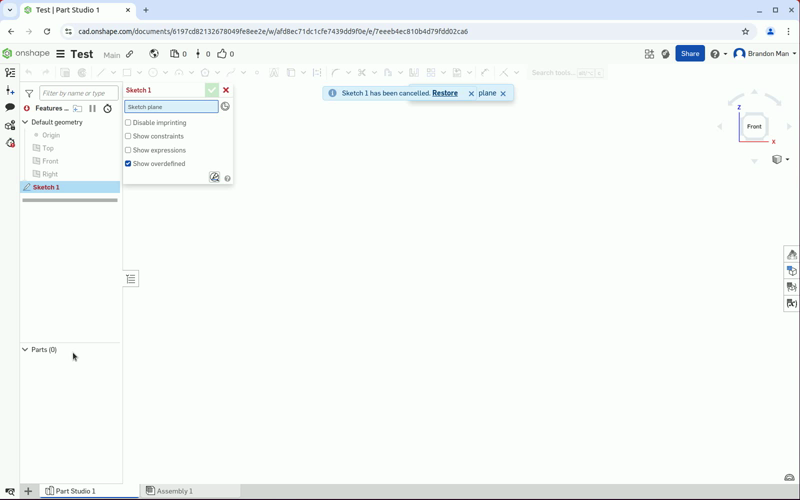
mouse_move(73, 163)
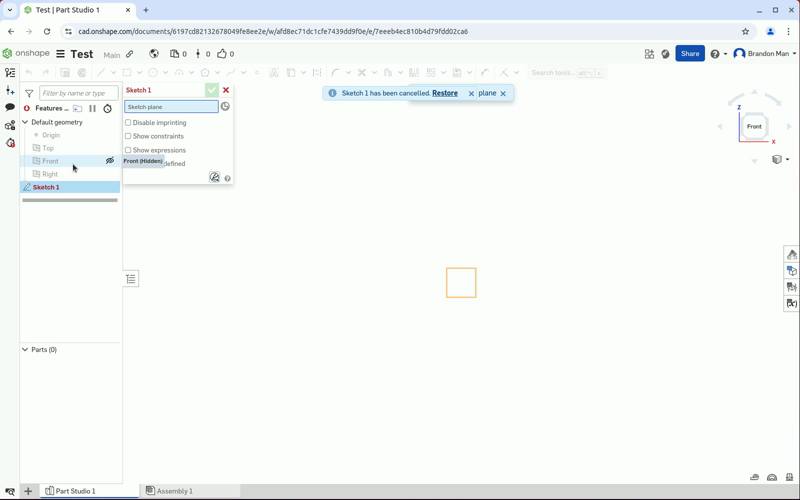
click(73, 163)
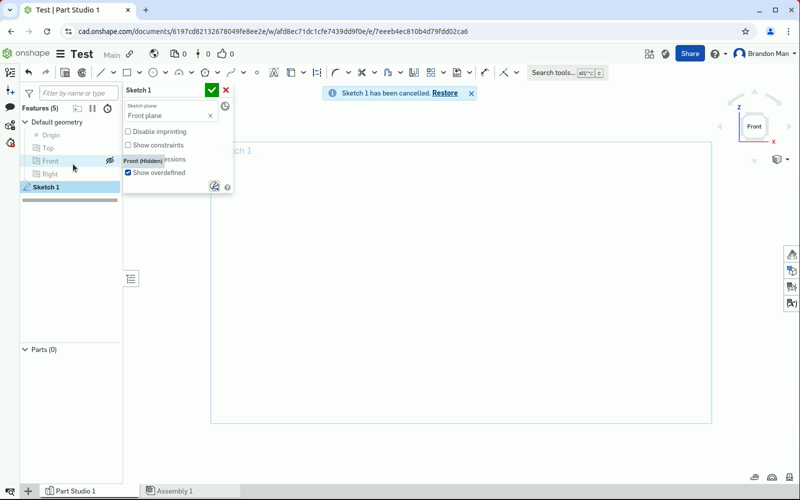
mouse_move(73, 352)
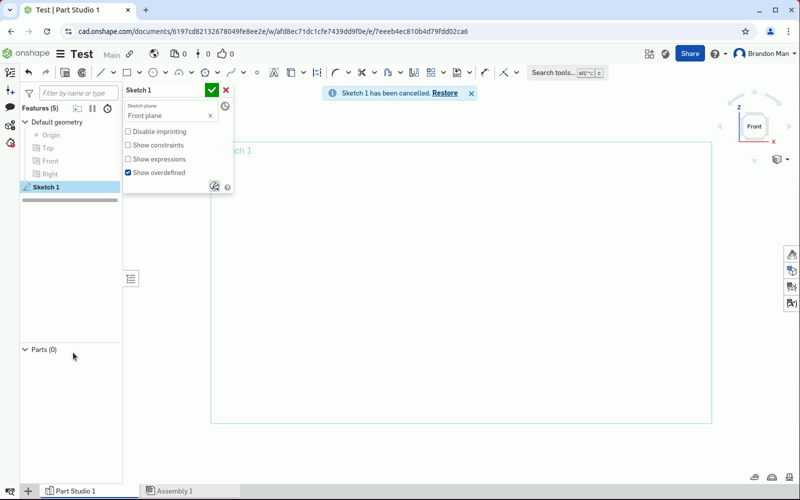
key(y)
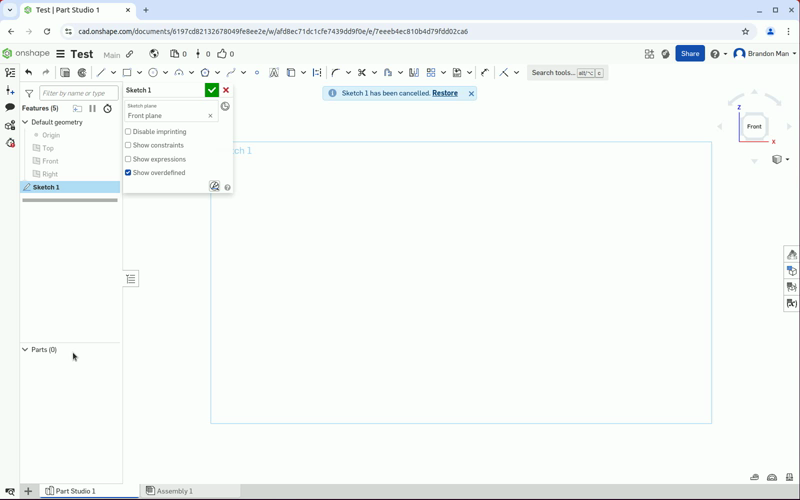
key(c)
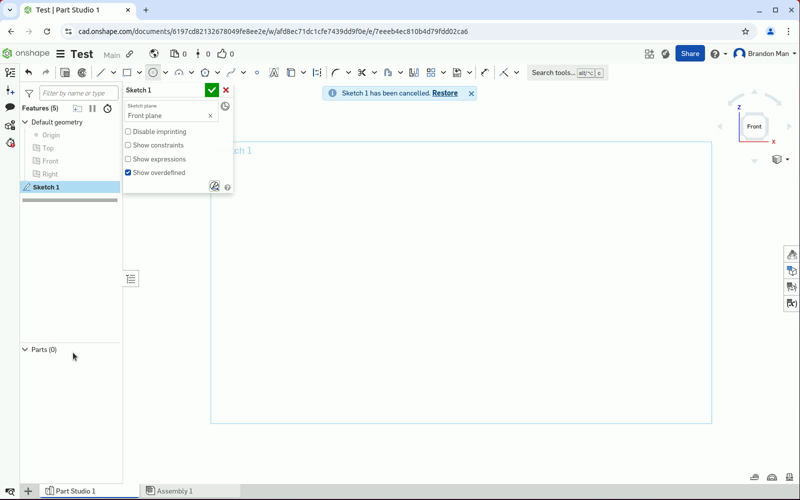
key_down(shift)
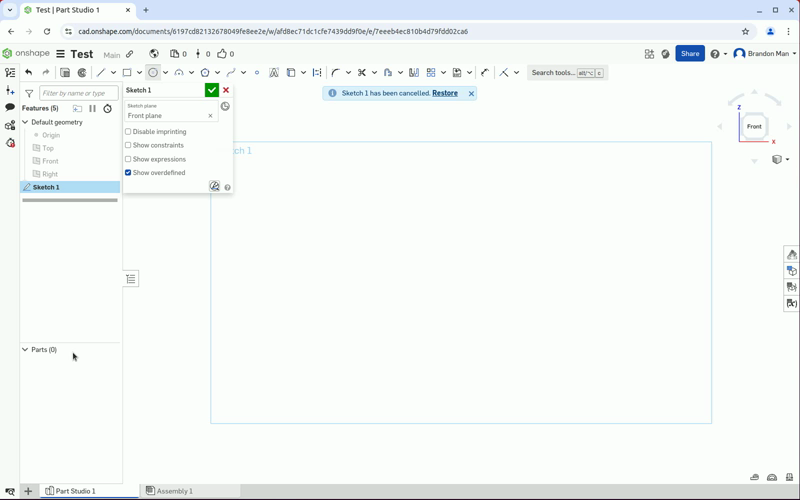
mouse_move(461, 282)
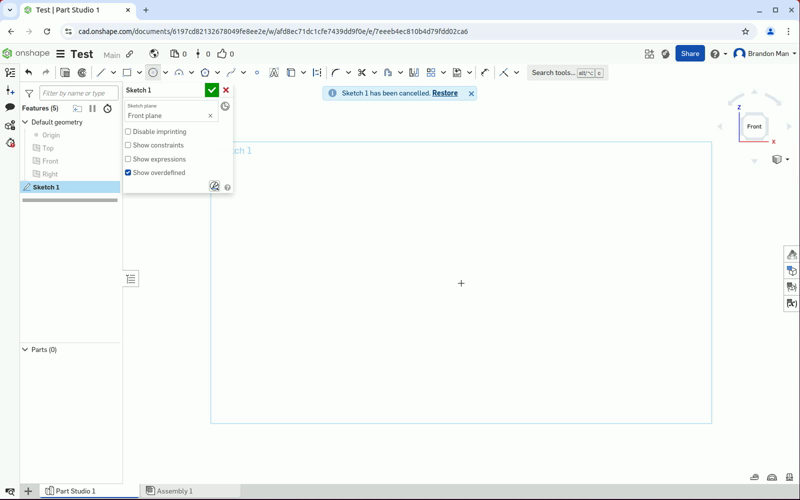
click(461, 282)
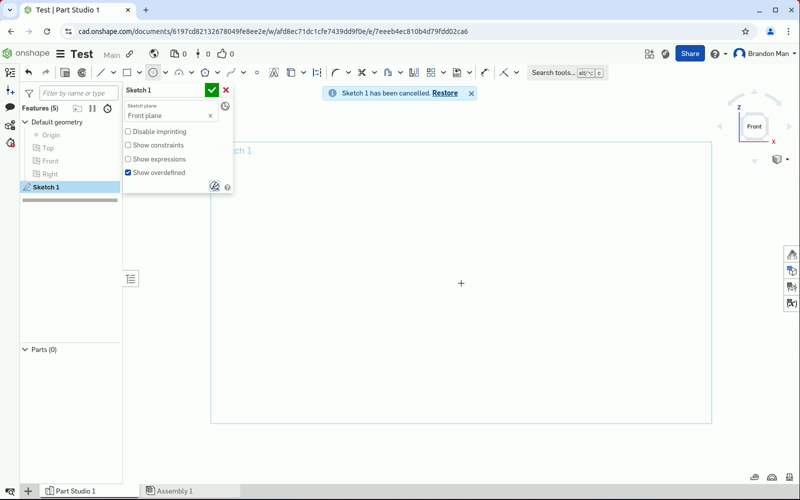
key_up(shift)
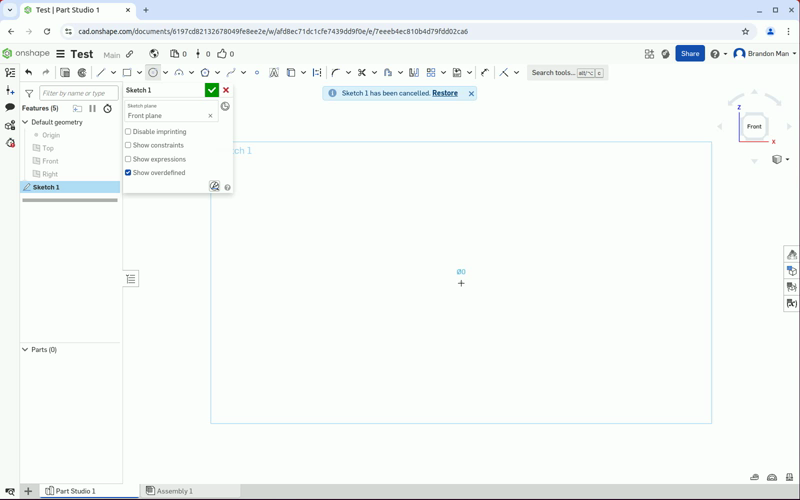
mouse_move(574, 282)
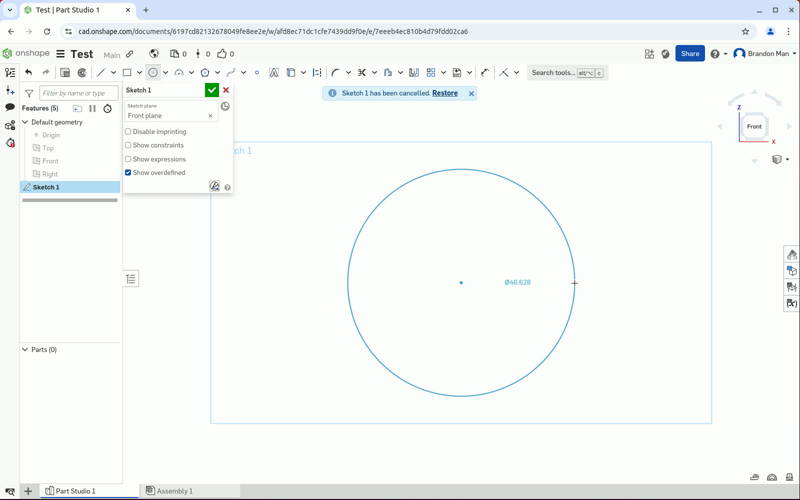
click(574, 282)
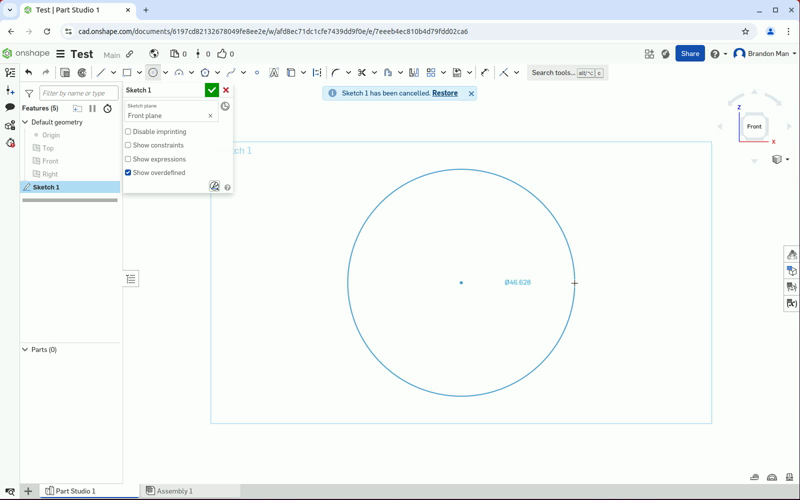
key(esc)
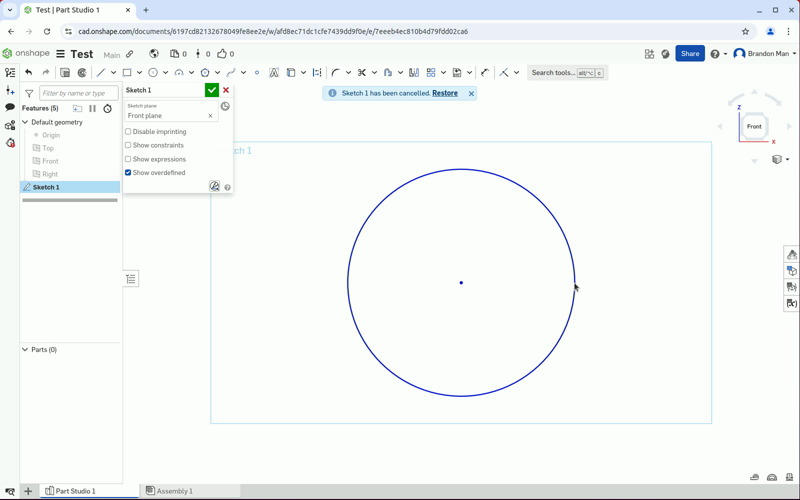
mouse_move(478, 207)
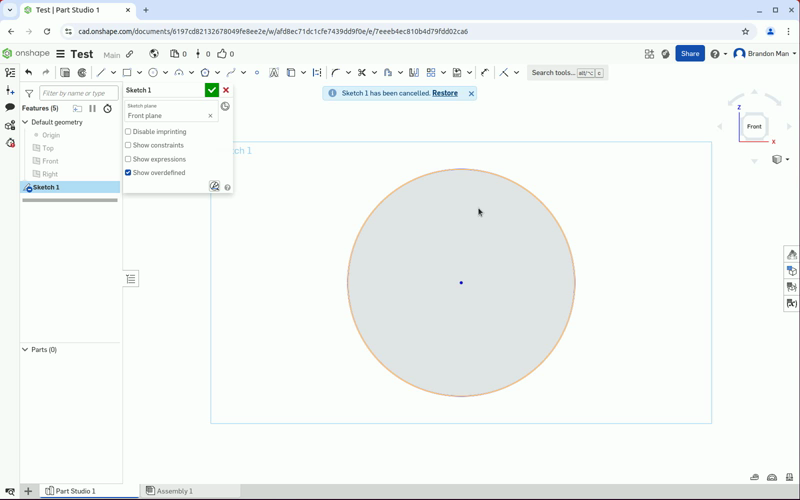
click(478, 207)
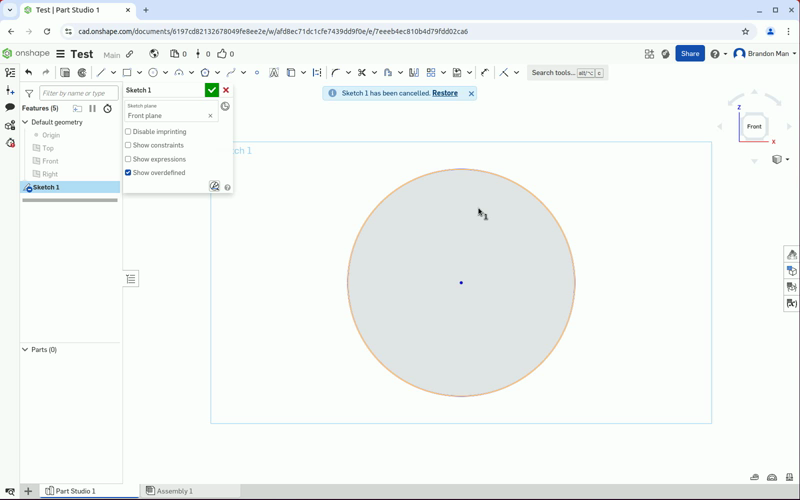
mouse_move(73, 352)
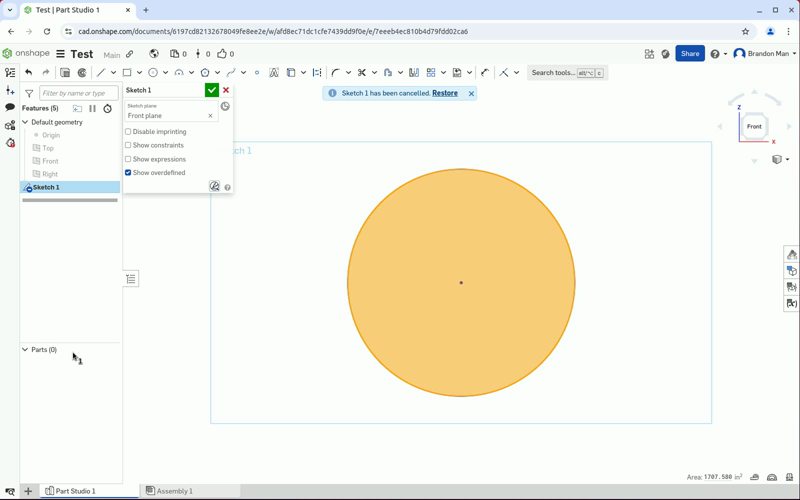
key(shift+y)
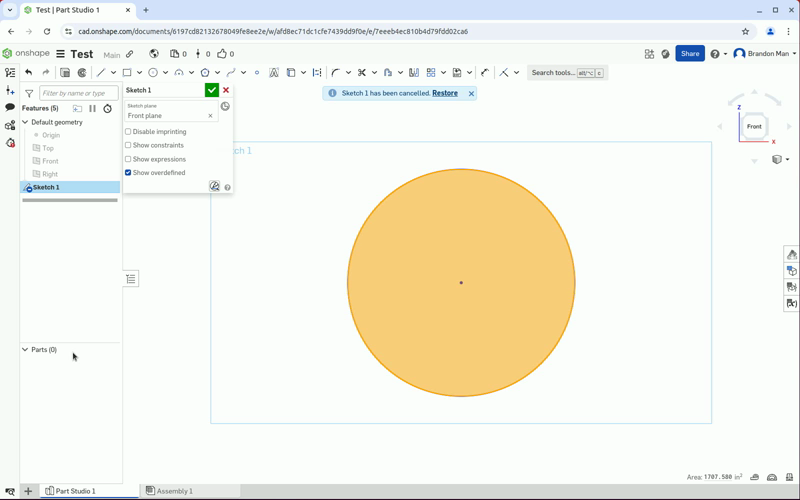
key(shift+e)
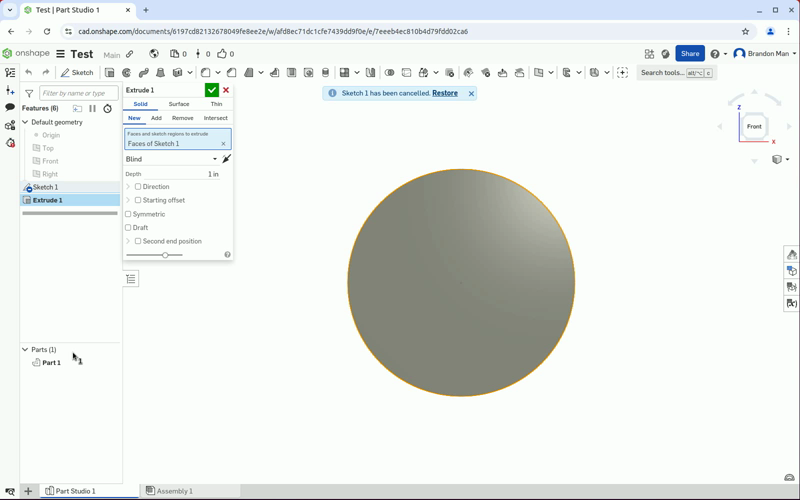
mouse_move(143, 106)
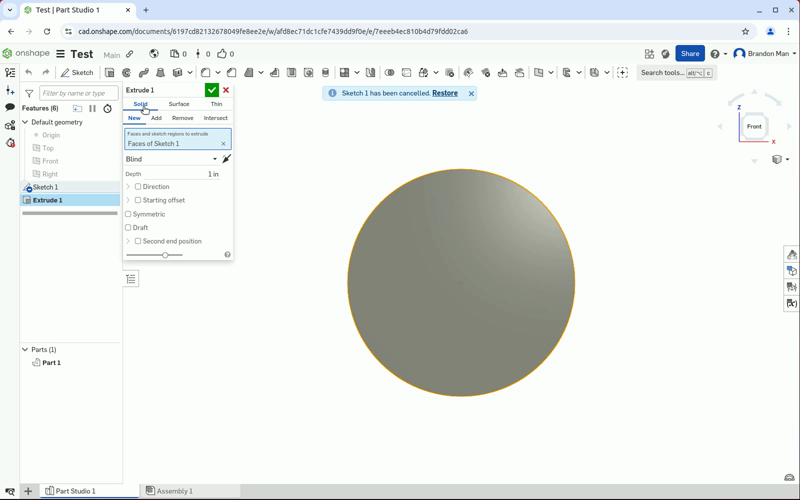
click(143, 106)
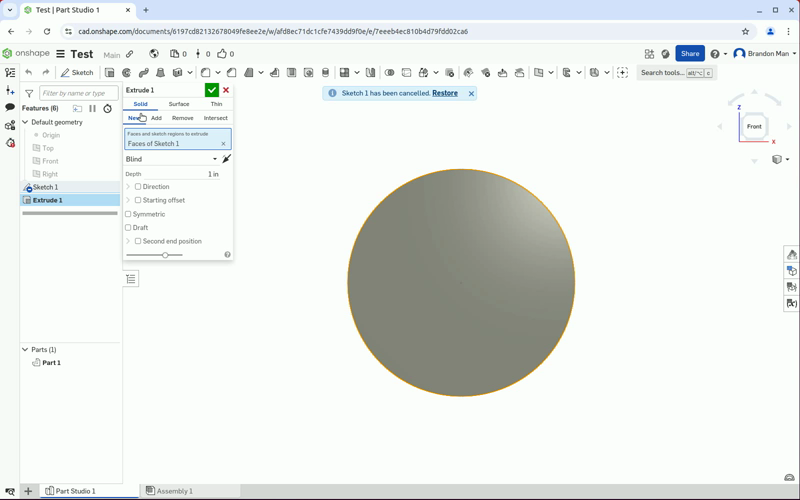
mouse_move(137, 120)
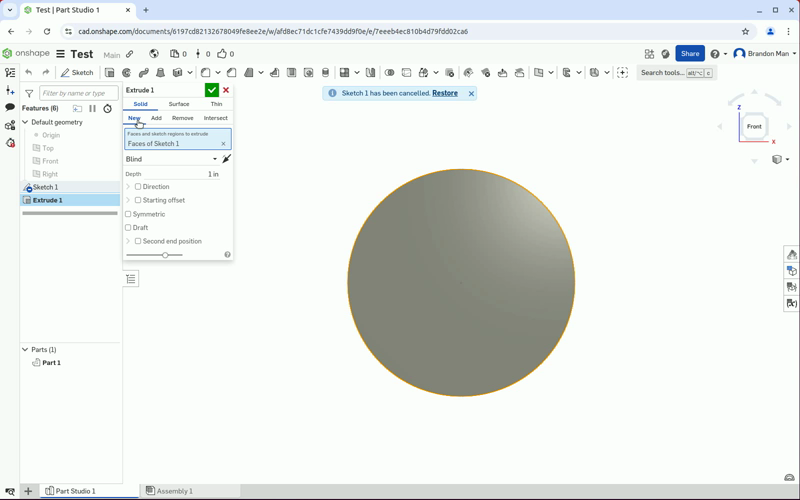
click(137, 120)
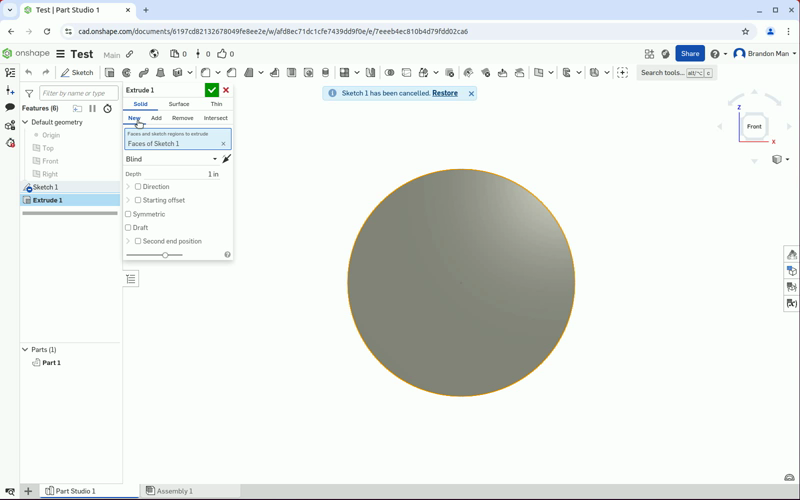
key(tab, 4)
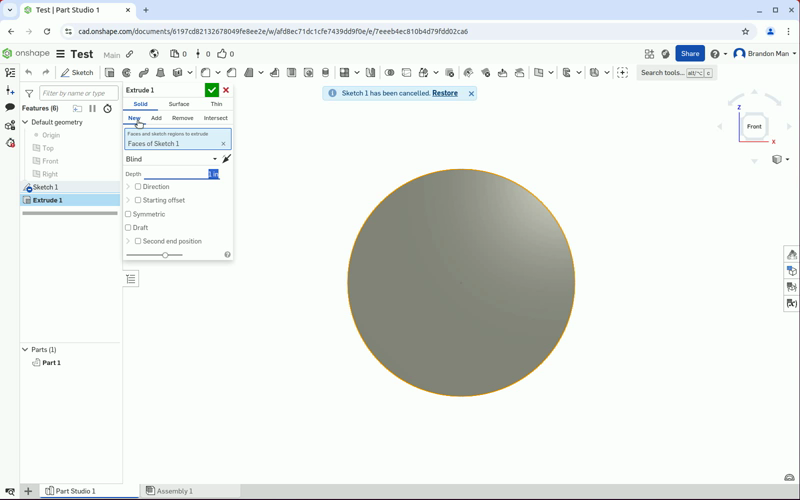
text(13.961)
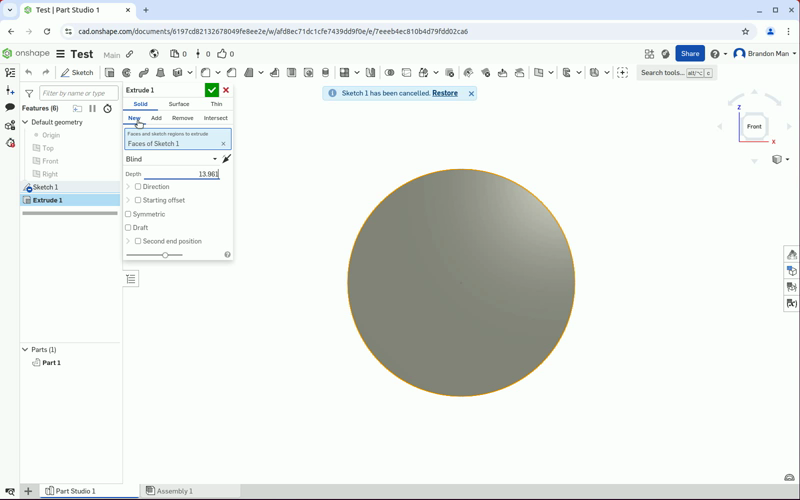
key(enter)
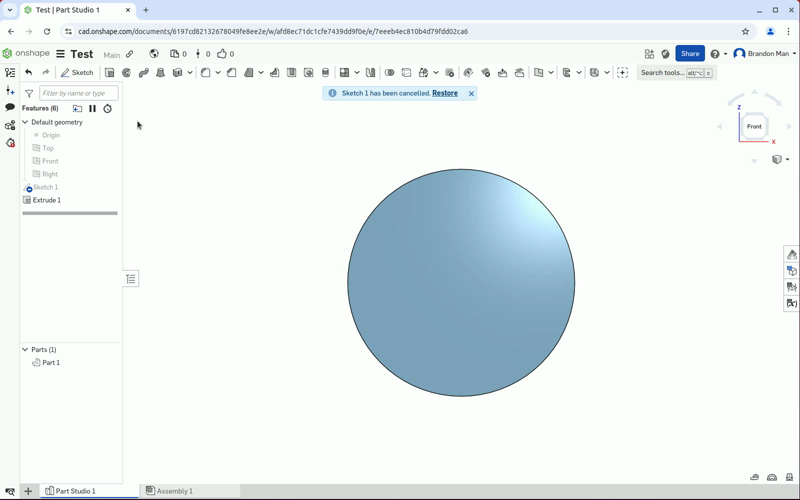
key(shift+h)
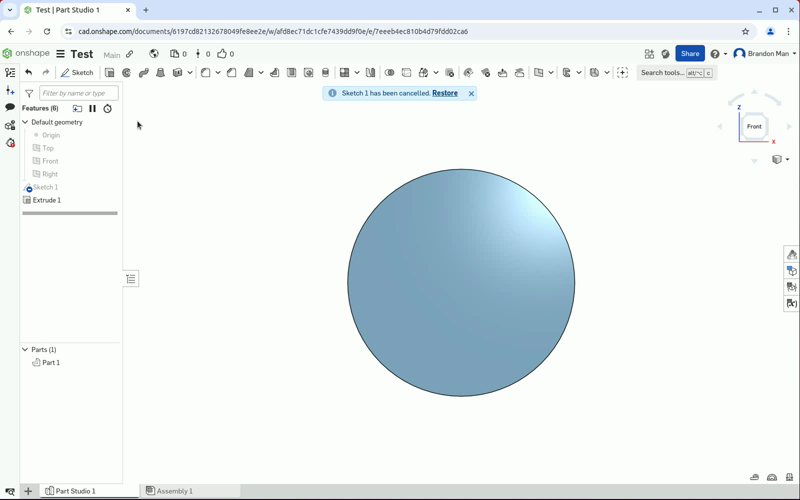
key(shift+h)
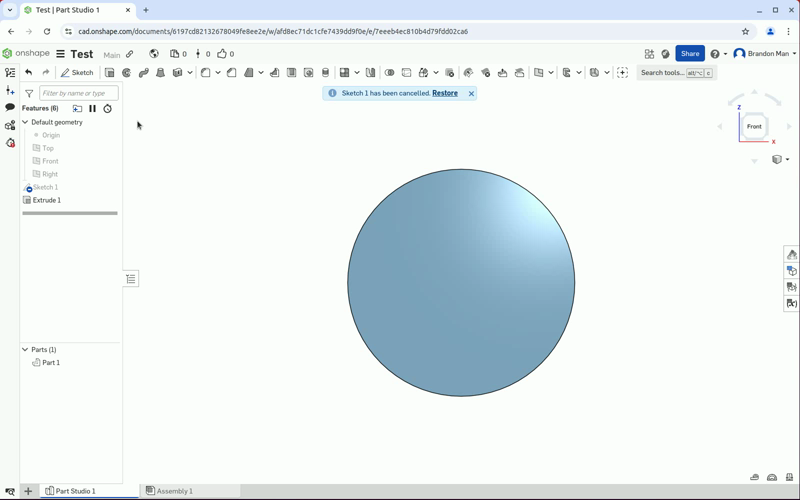
mouse_move(73, 189)
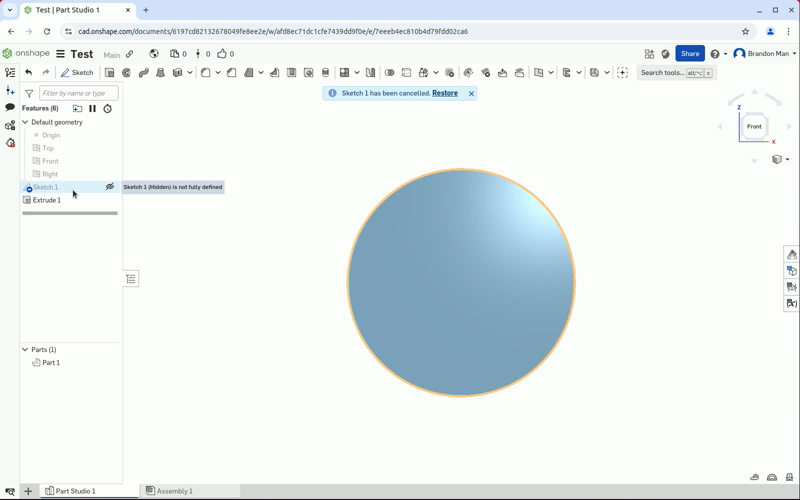
click(73, 189)
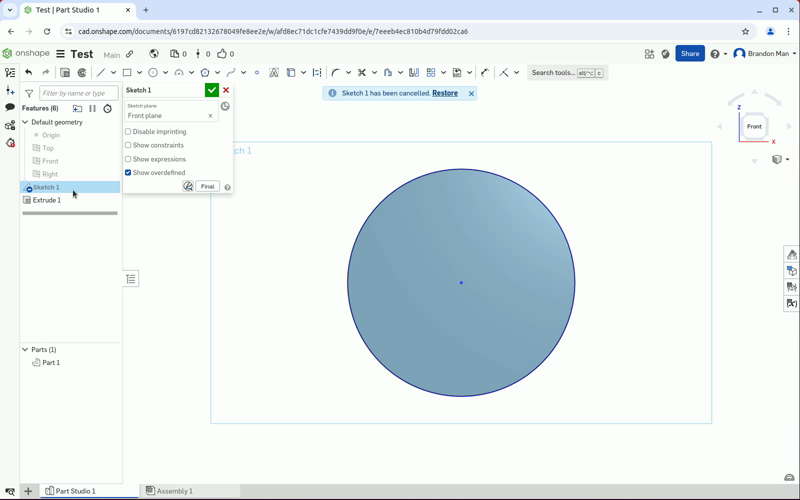
mouse_move(229, 92)
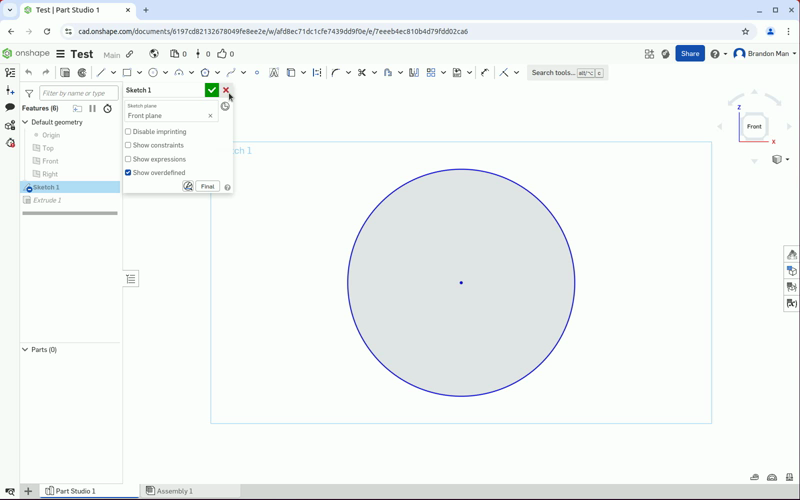
click(229, 92)
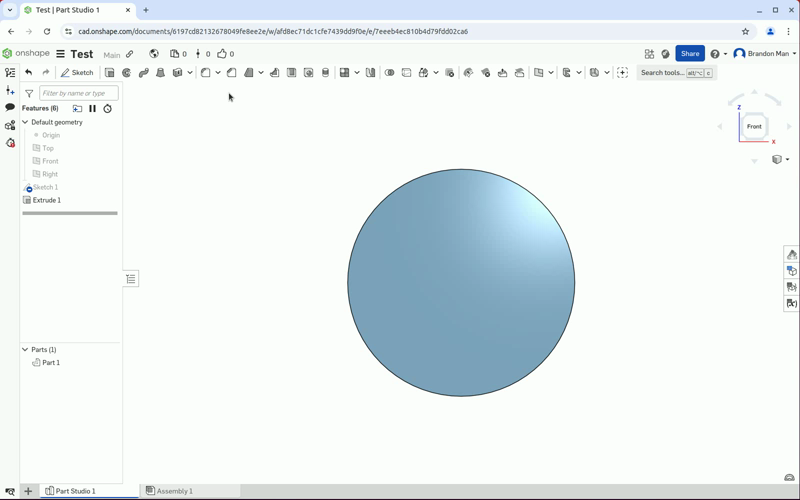
mouse_move(541, 75)
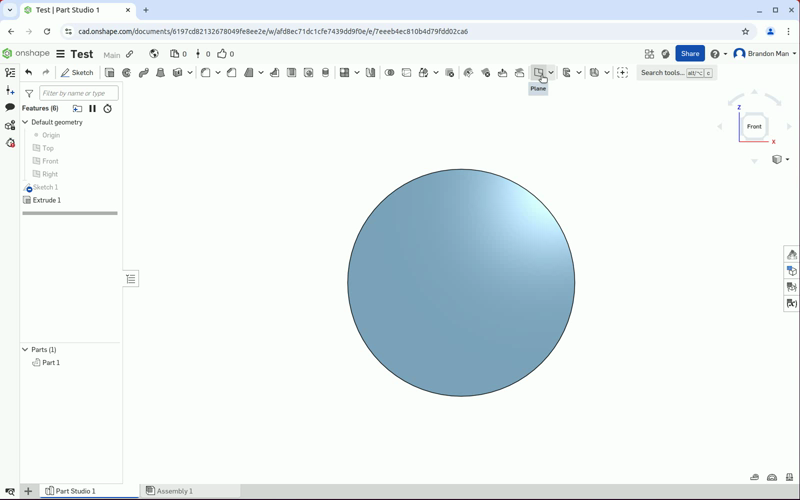
click(541, 75)
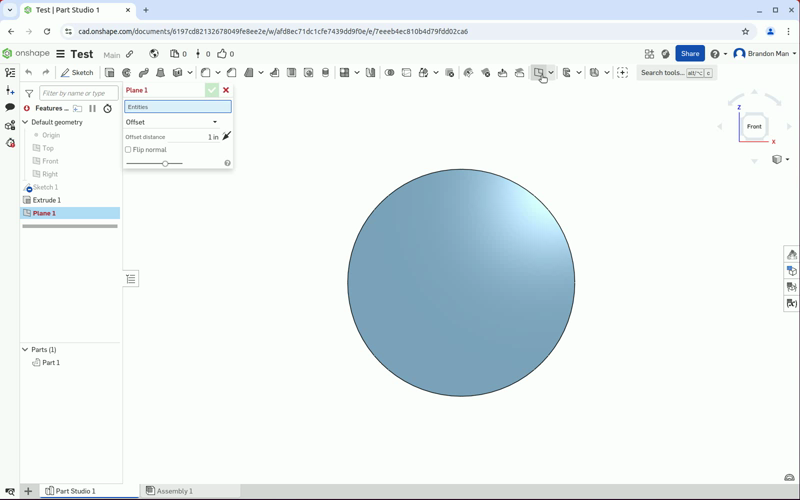
mouse_move(73, 163)
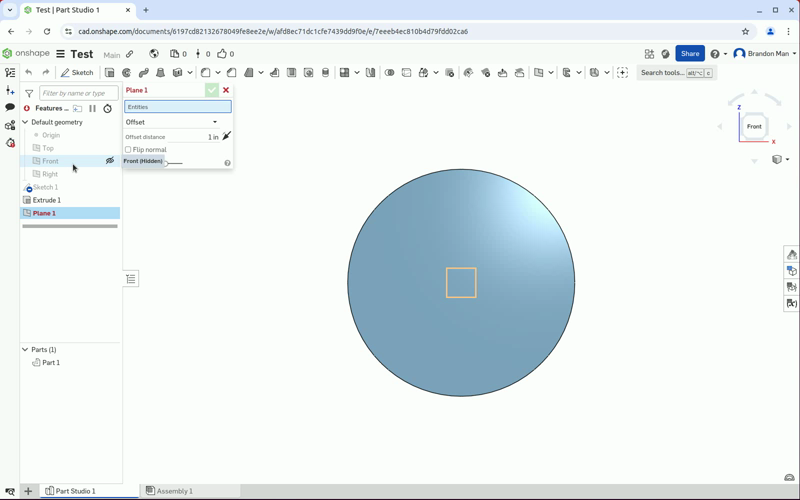
click(73, 163)
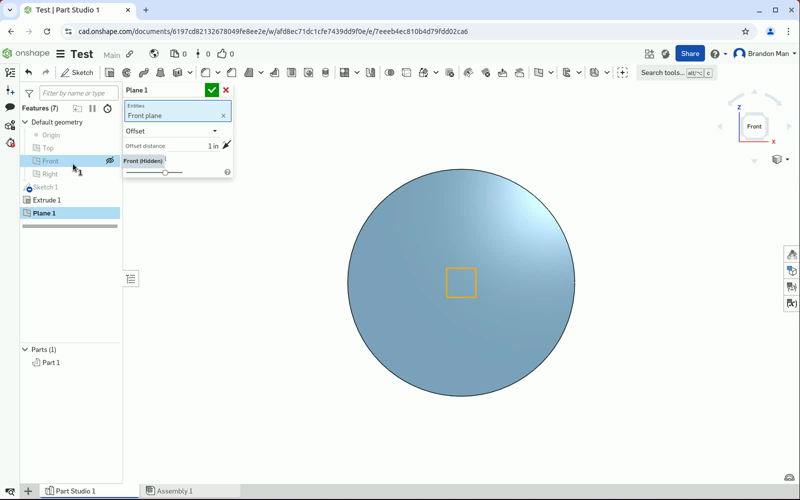
key(tab, 2)
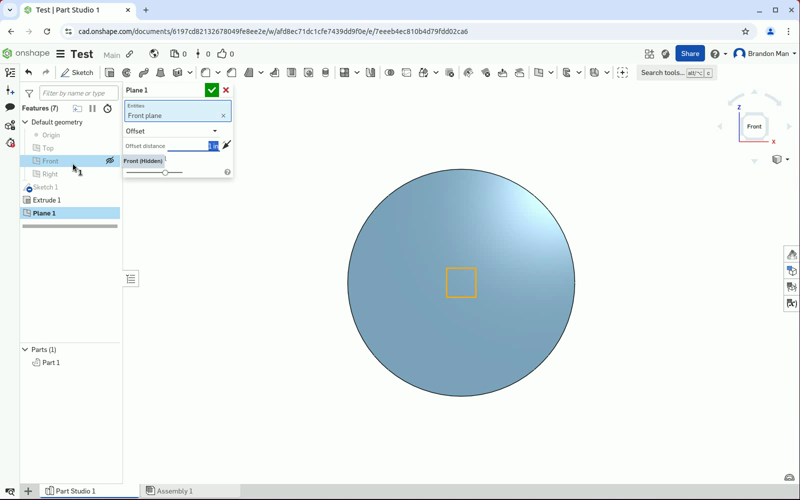
text(13.957)
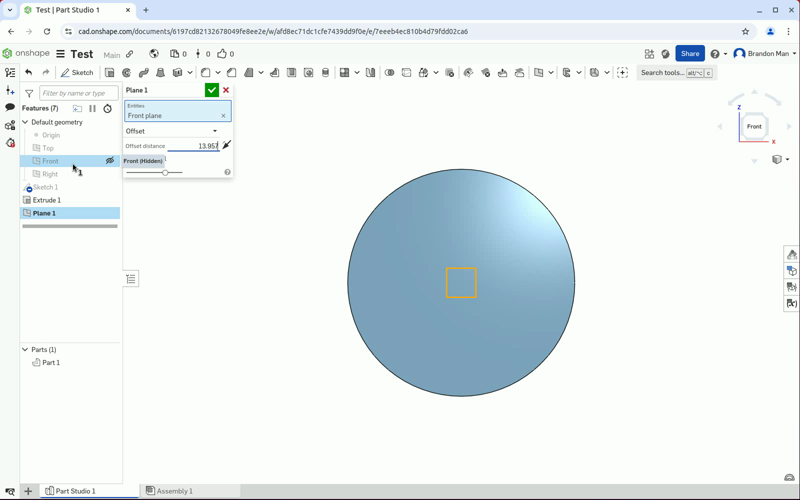
key(enter, 2)
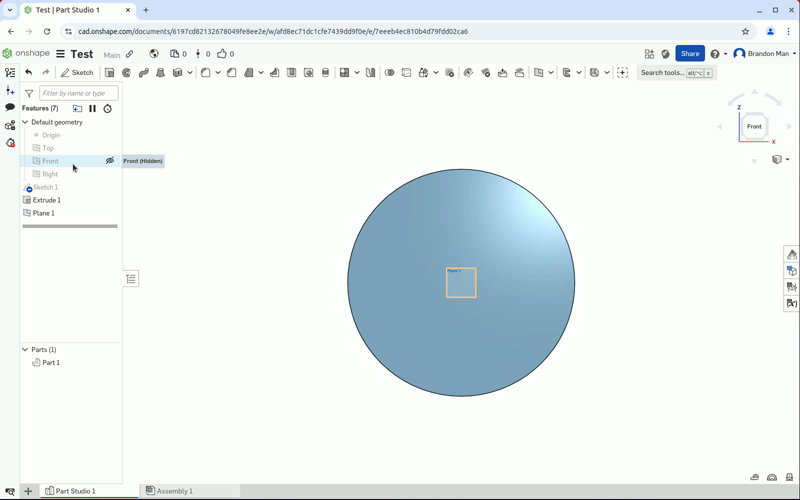
key(shift+s)
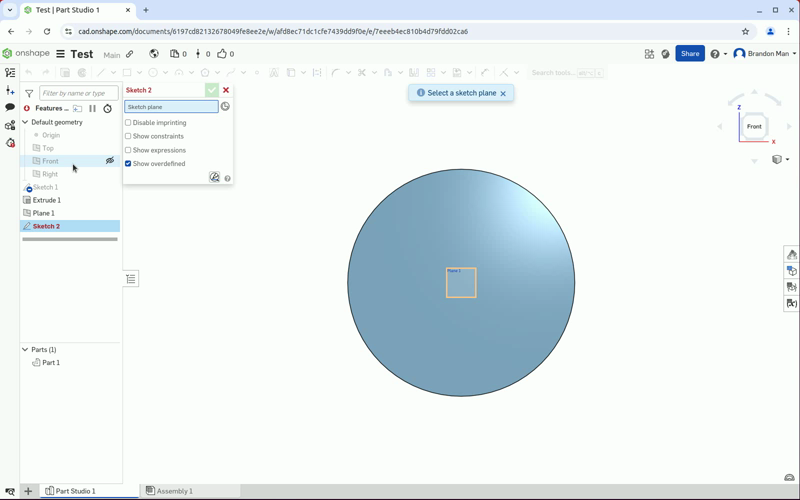
mouse_move(73, 215)
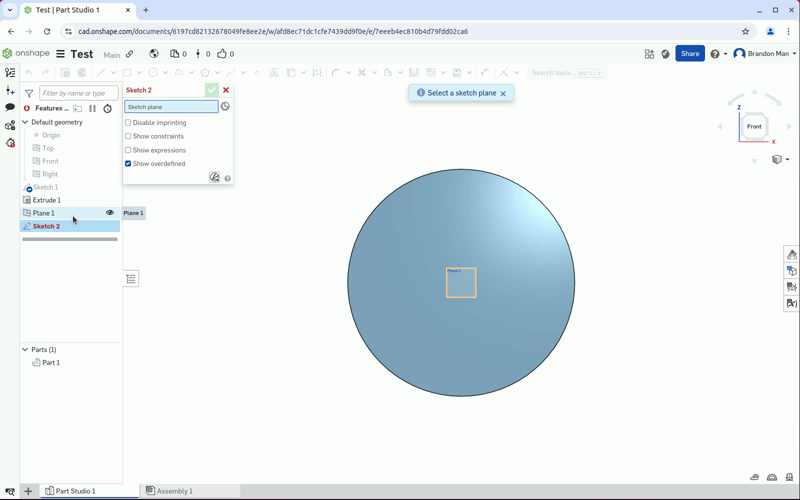
click(73, 215)
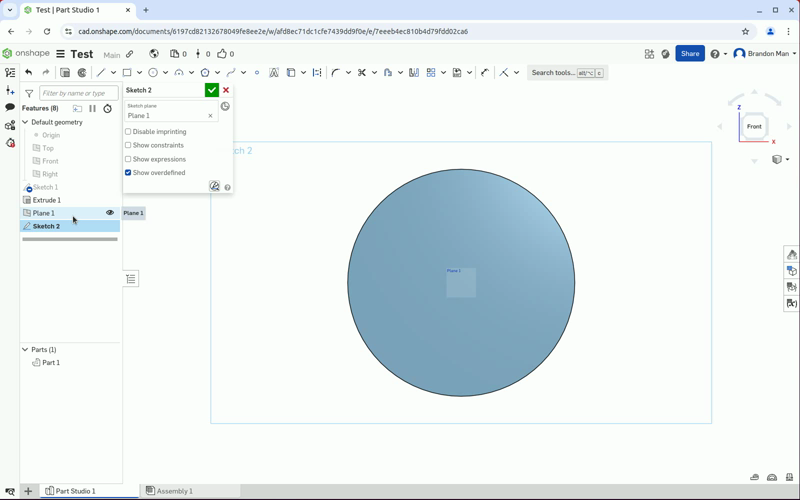
mouse_move(73, 352)
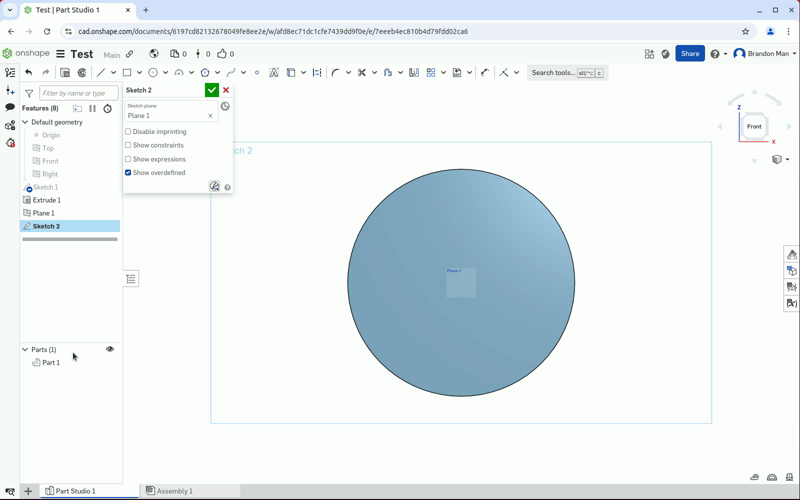
key(y)
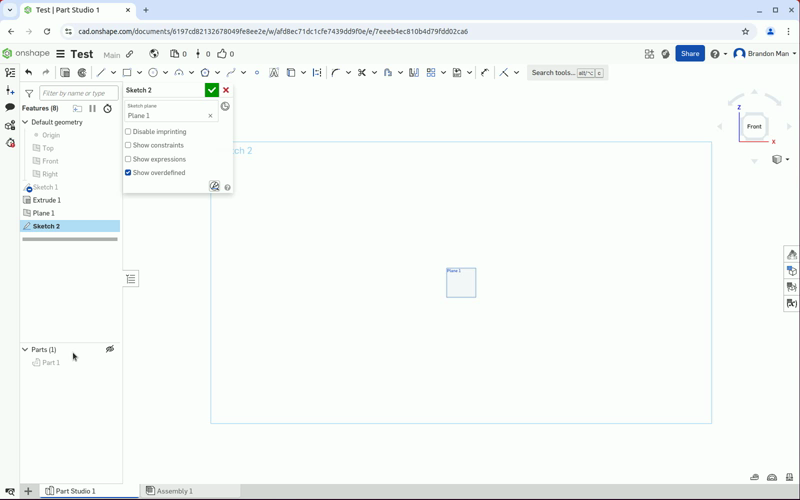
key(c)
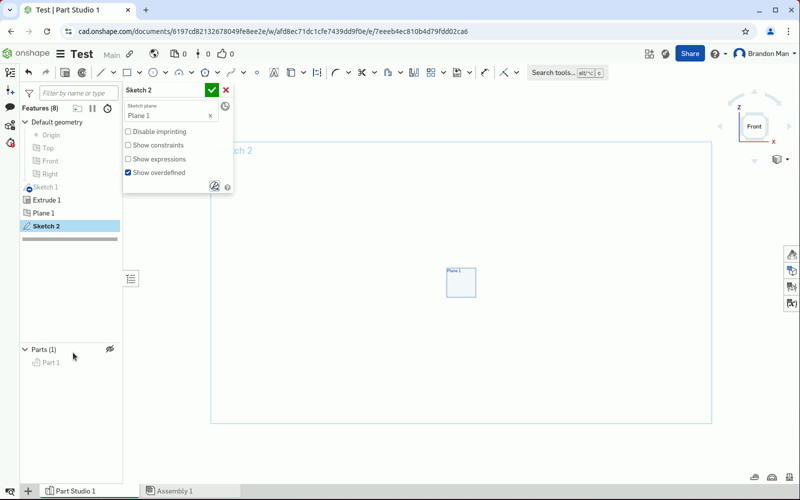
key_down(shift)
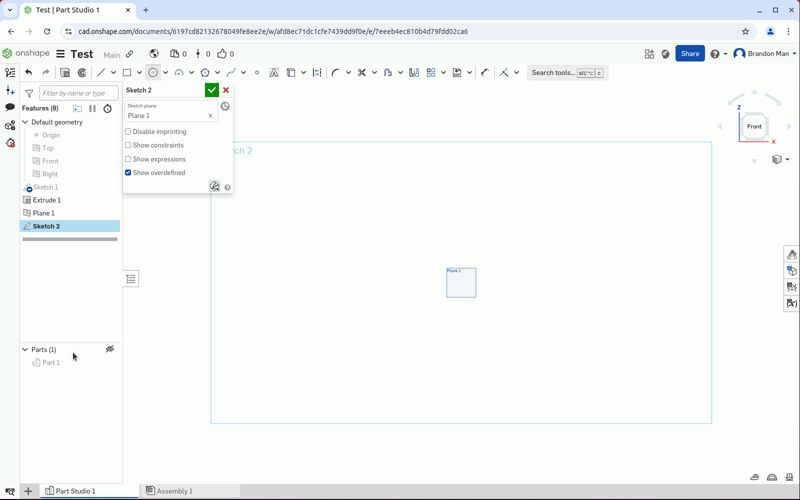
mouse_move(461, 282)
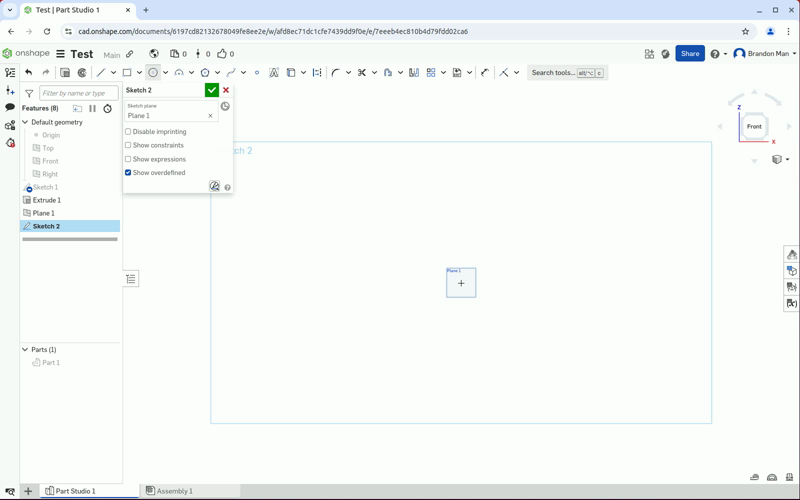
click(461, 282)
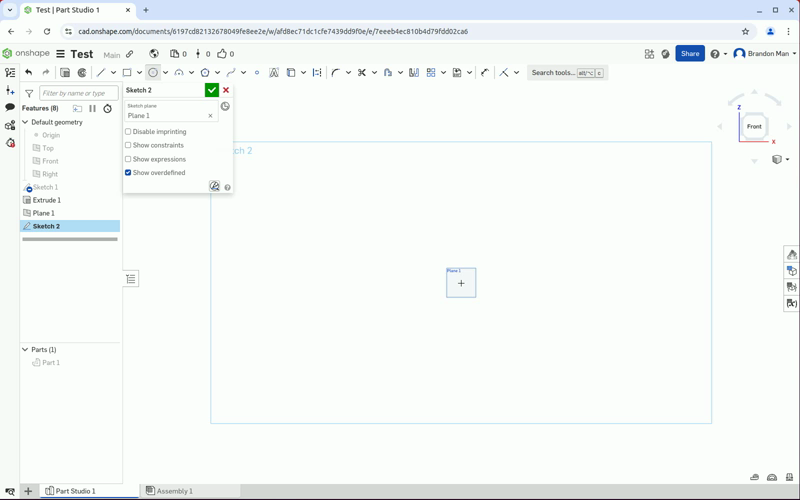
key_up(shift)
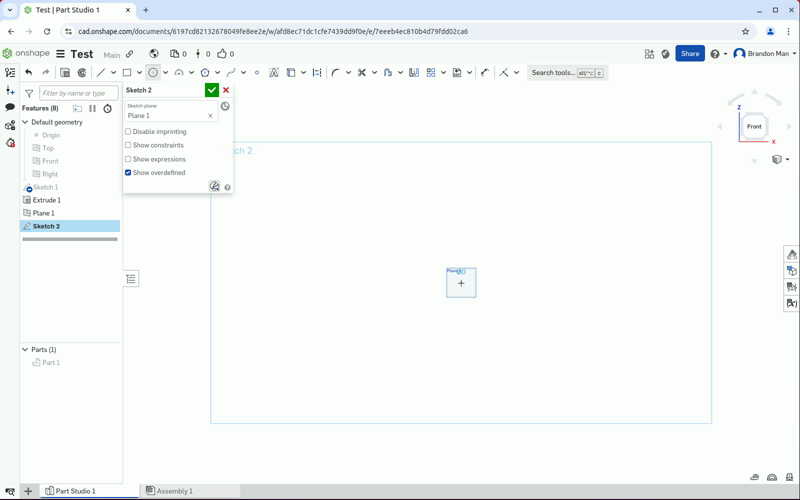
mouse_move(569, 282)
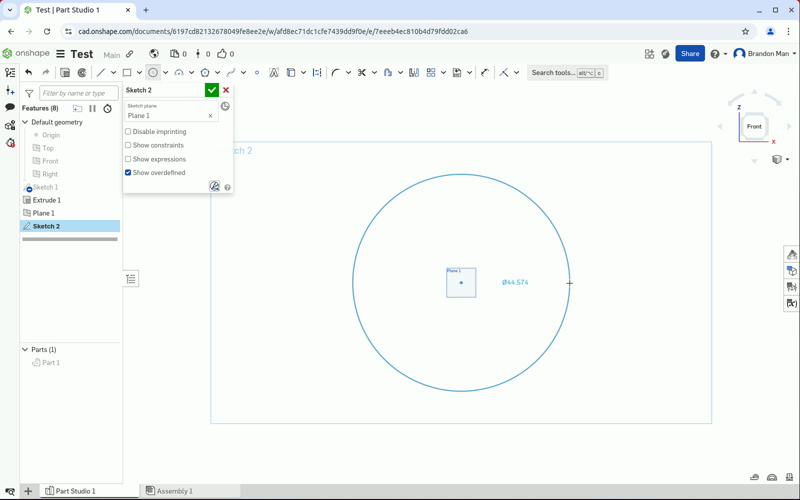
click(569, 282)
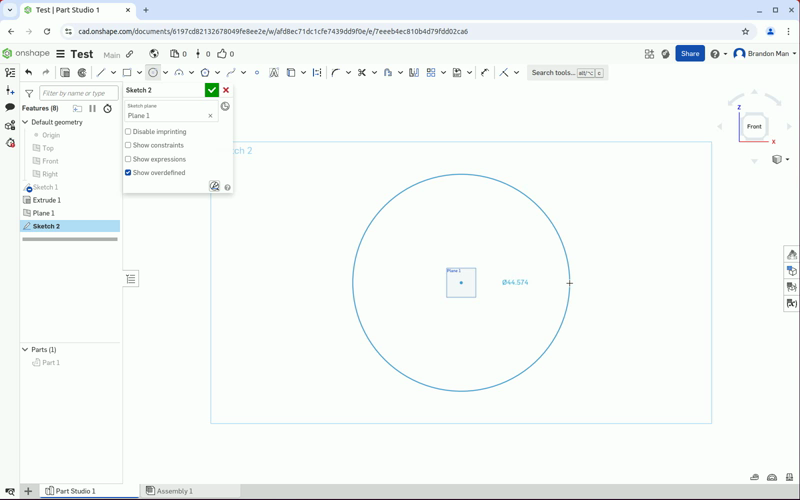
key(esc)
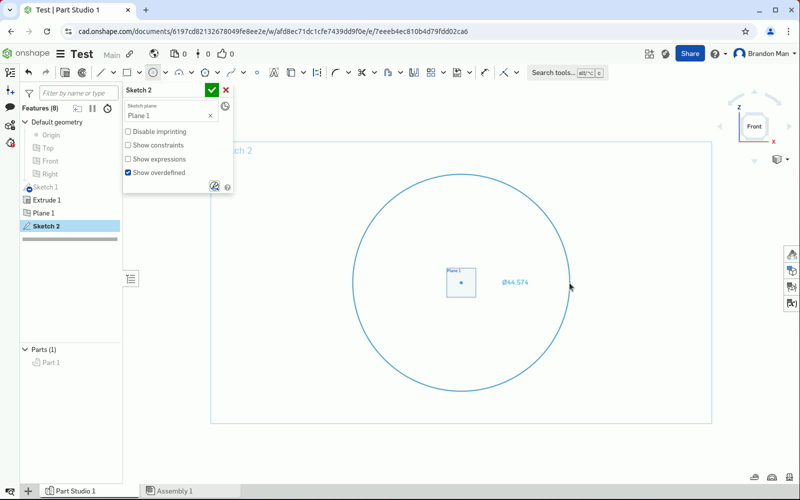
mouse_move(479, 287)
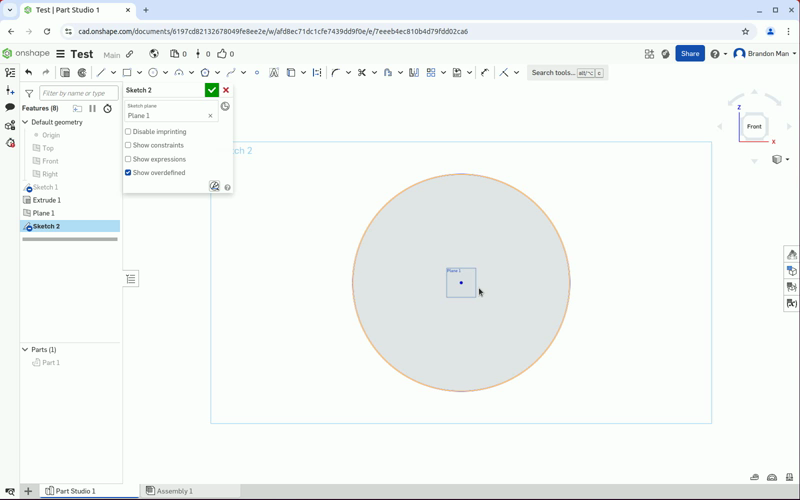
click(479, 287)
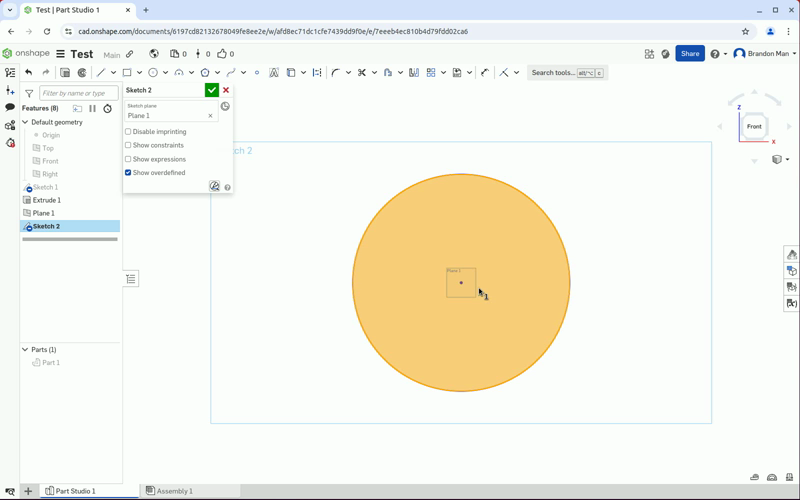
mouse_move(73, 352)
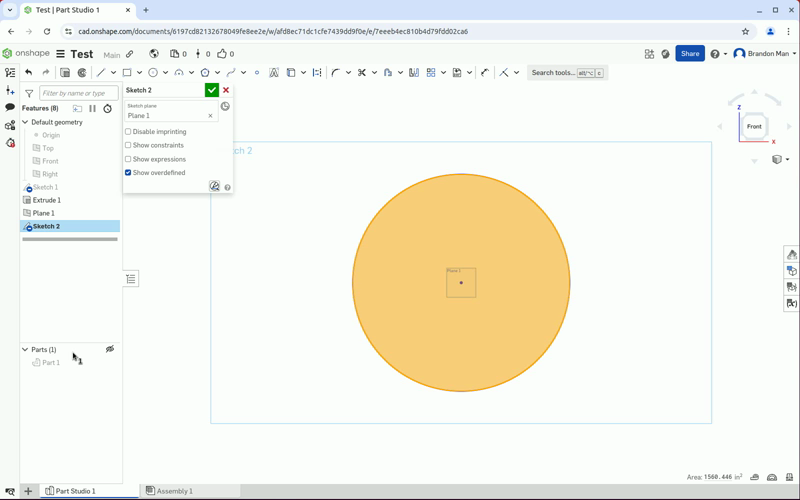
key(shift+y)
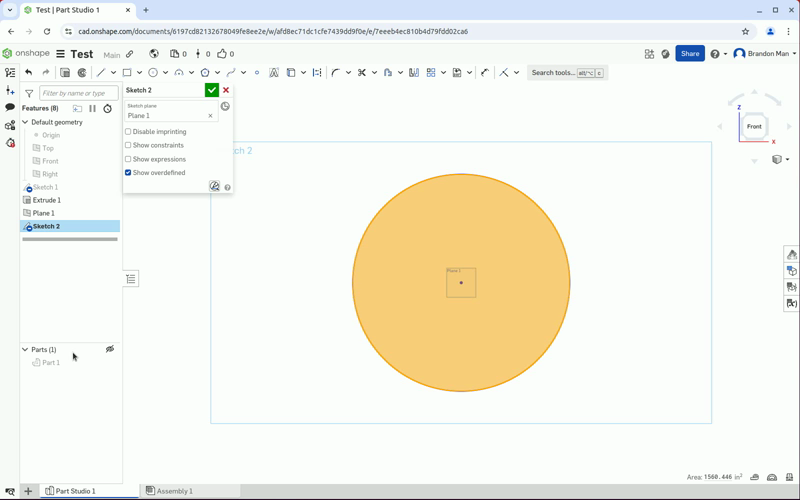
key(shift+e)
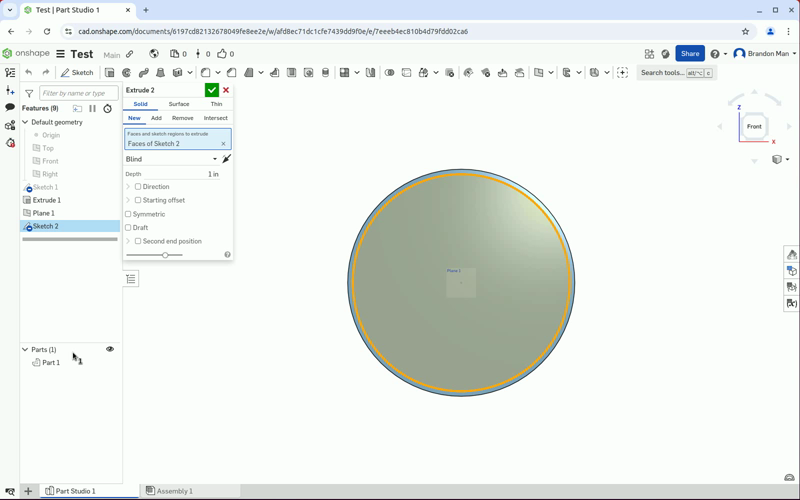
mouse_move(143, 106)
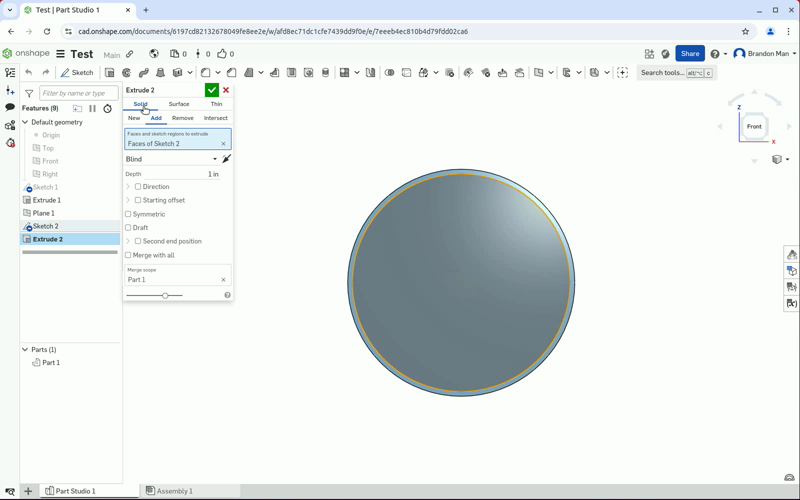
click(143, 106)
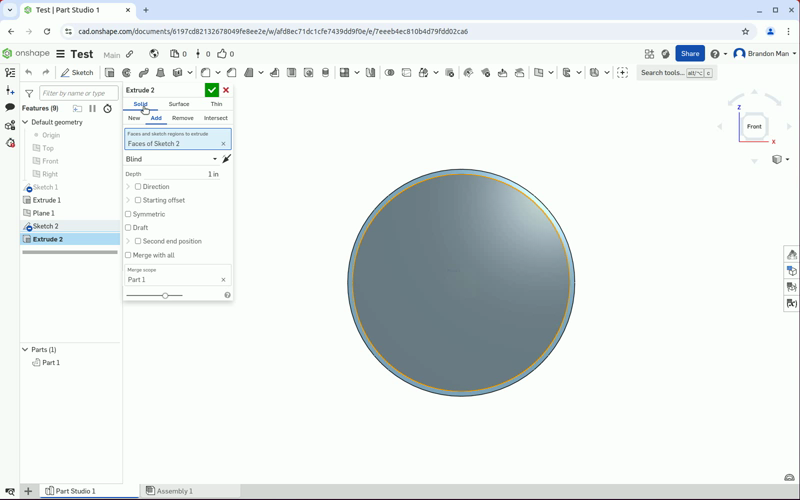
mouse_move(186, 120)
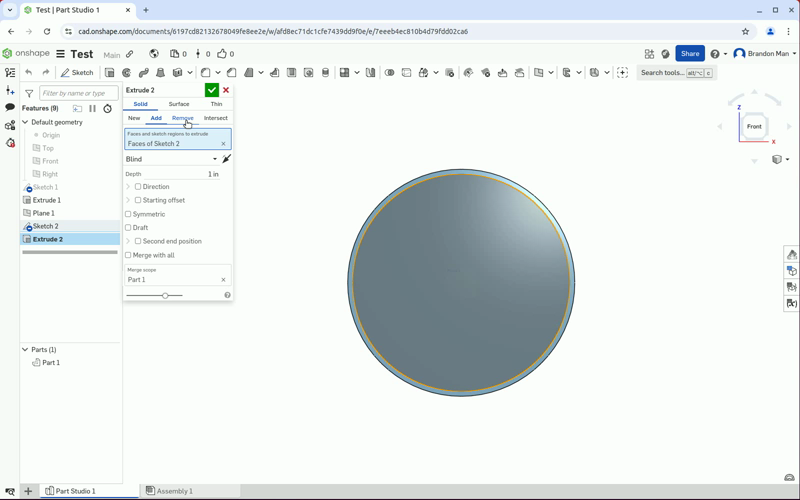
click(186, 120)
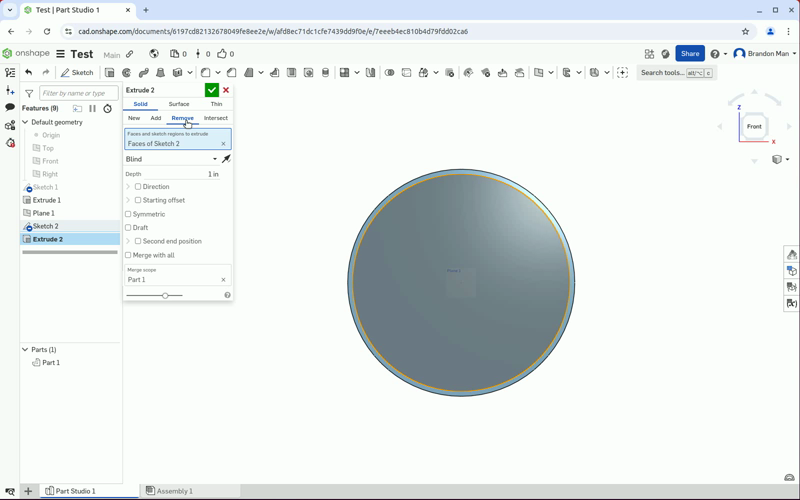
key(tab, 4)
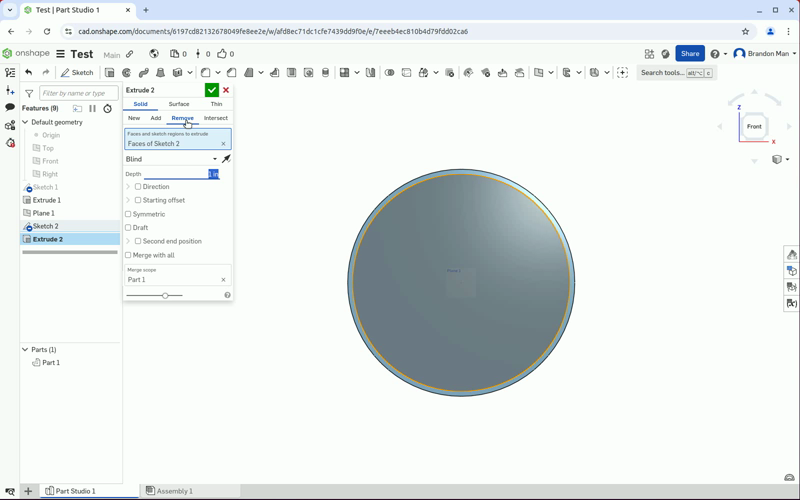
text(12.517)
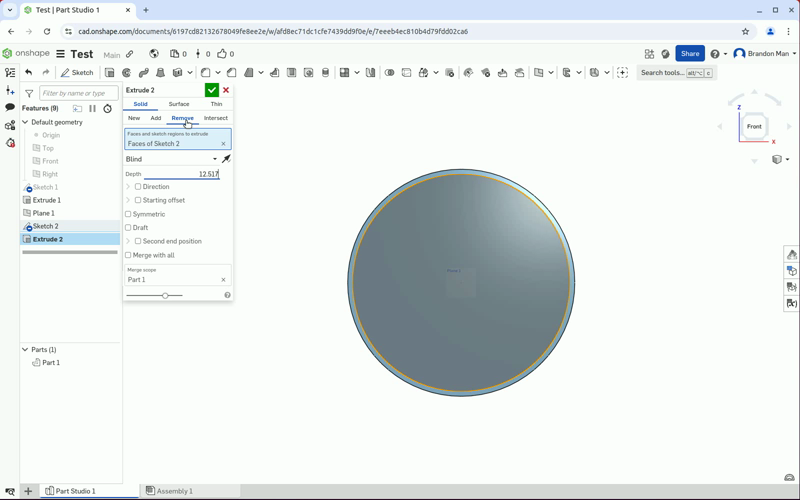
key(tab, 6)
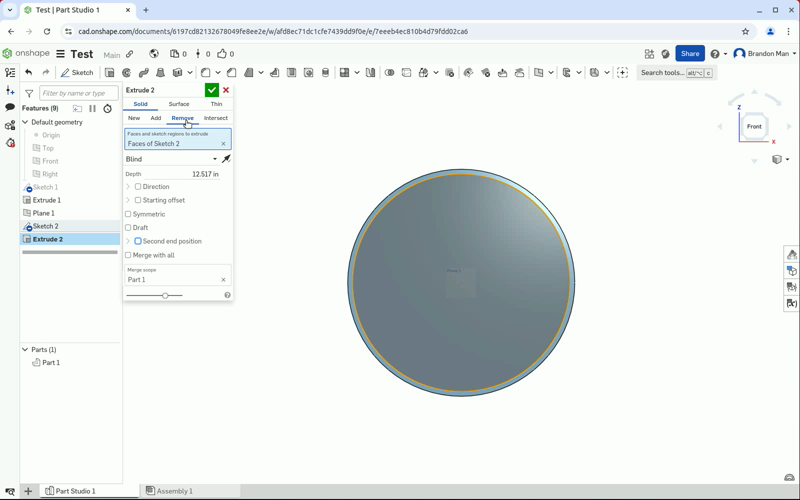
key(space)
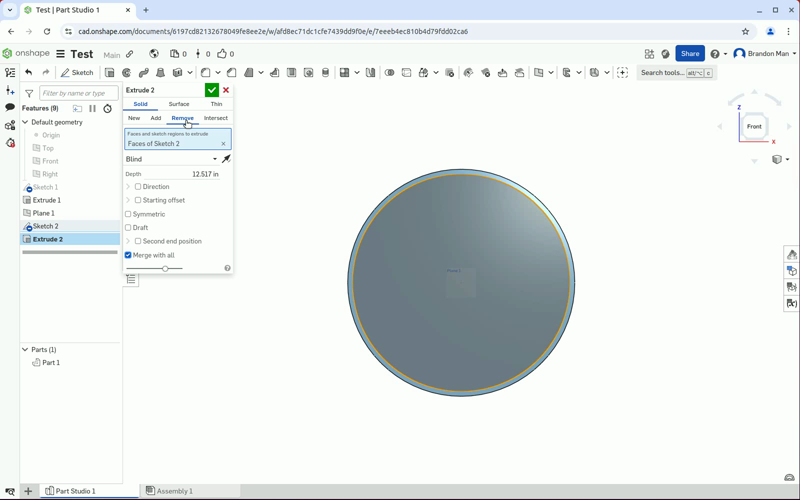
key(enter)
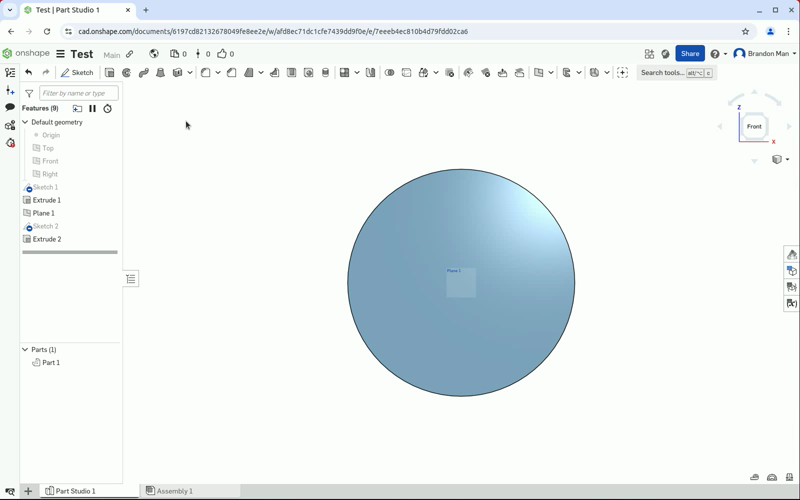
key(shift+h)
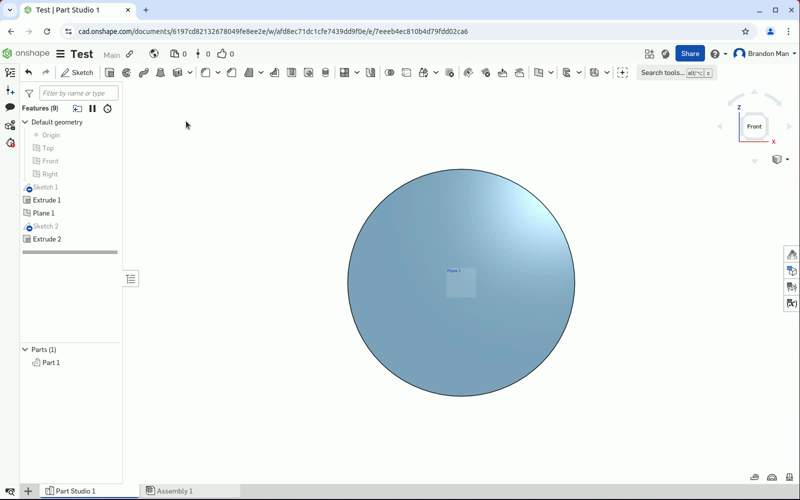
key(shift+h)
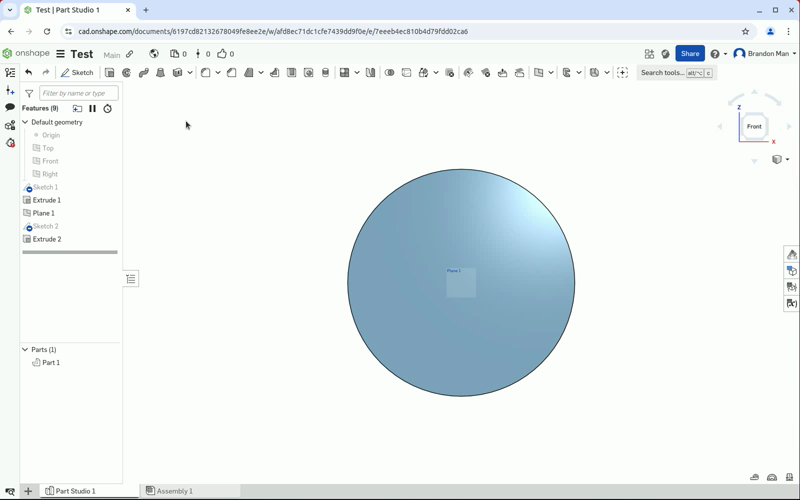
key(shift+7)
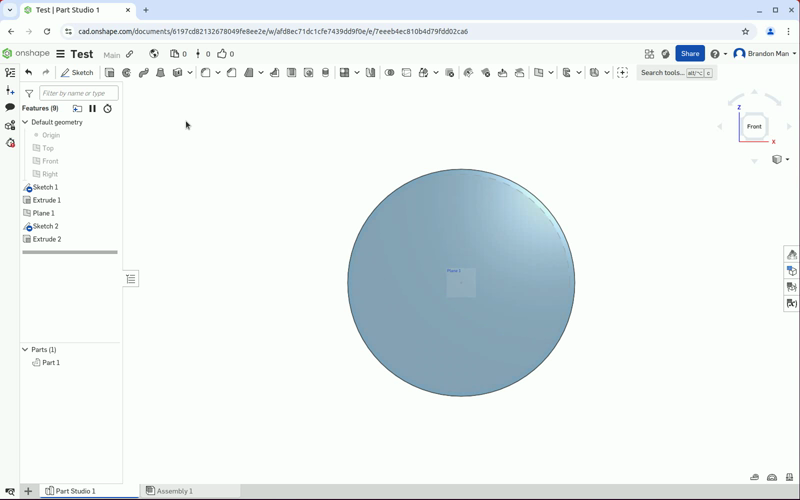
key(left, 2)
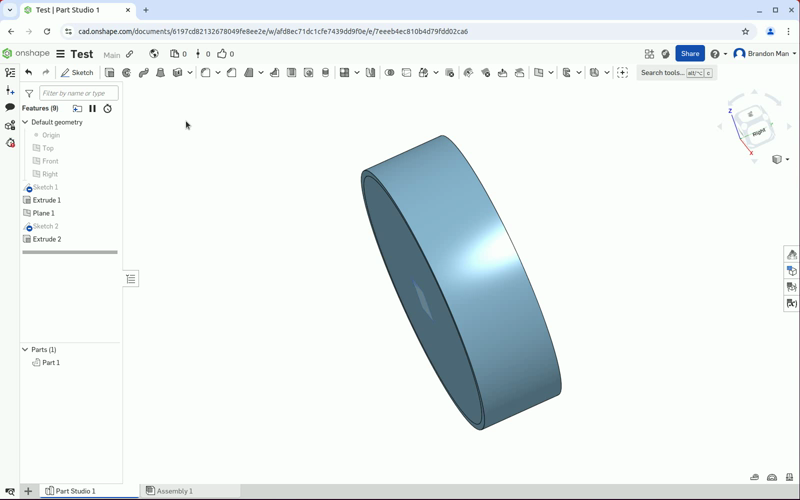
key(down, 2)
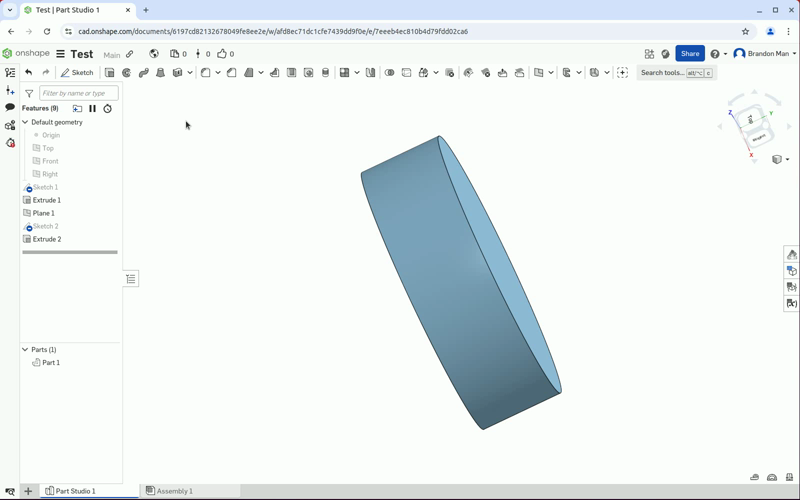
key(up, 2)
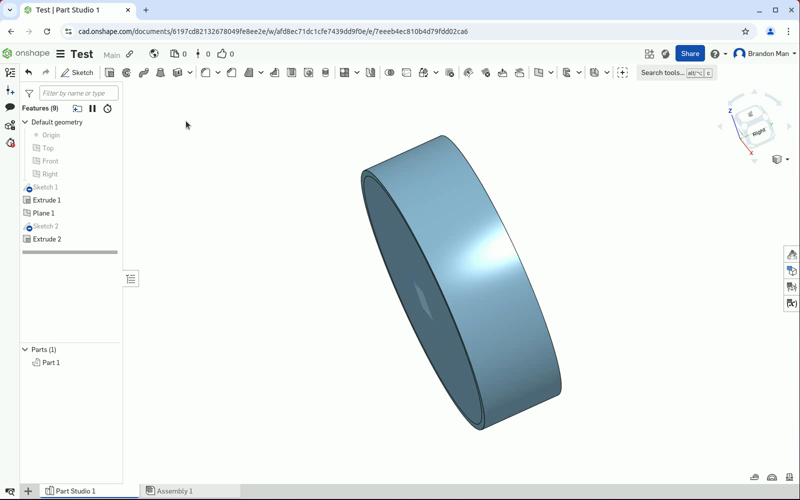
key(right, 2)
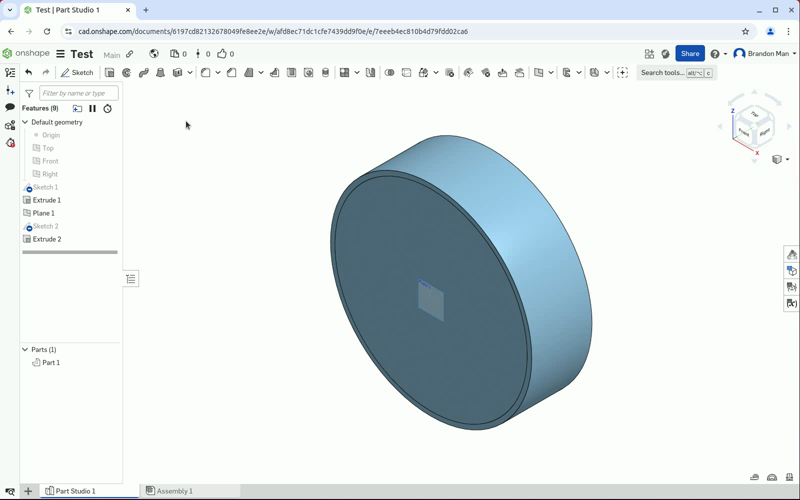
mouse_move(73, 189)
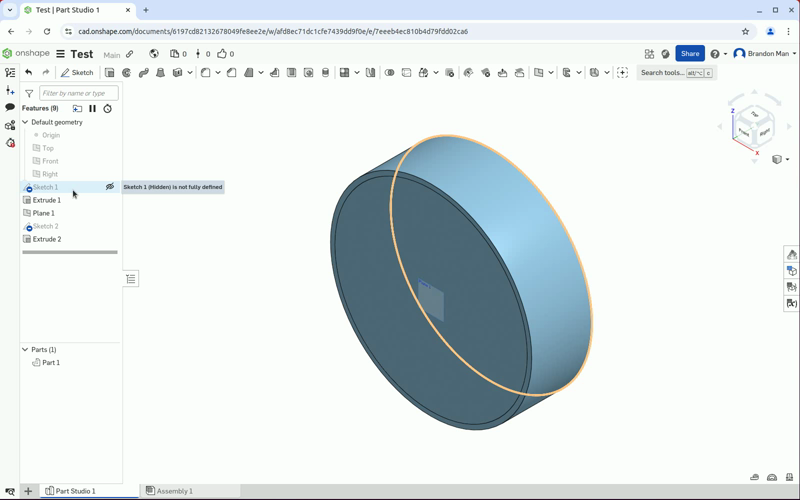
click(73, 189)